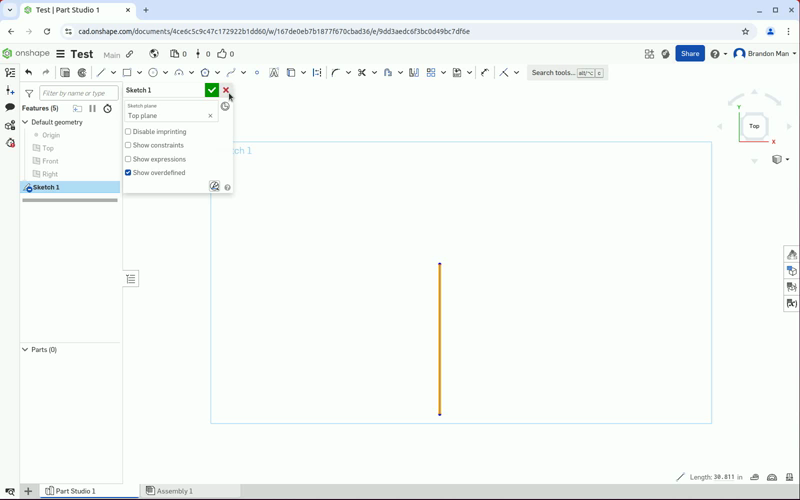
key(shift+h)
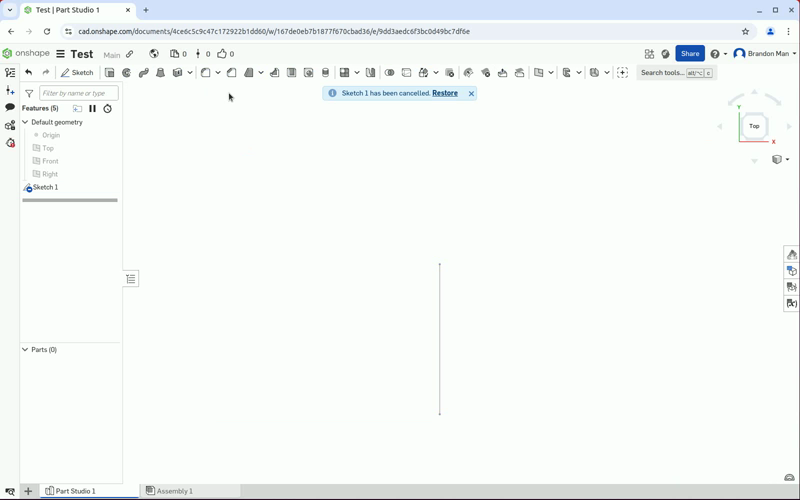
key(shift+s)
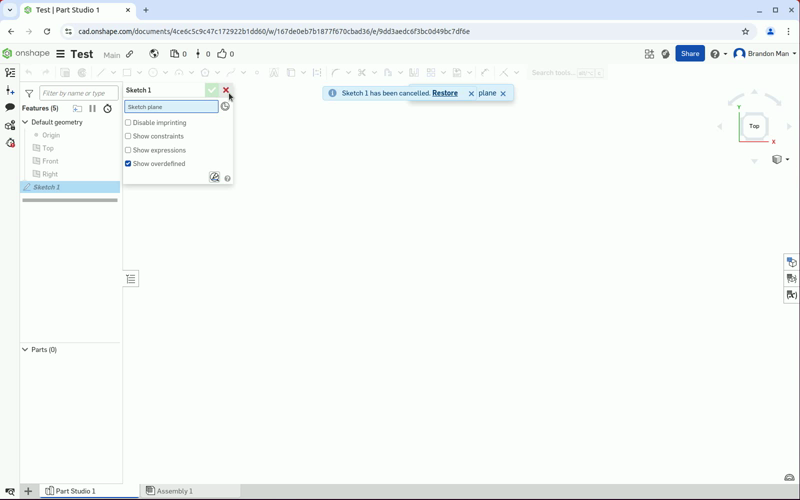
mouse_move(73, 150)
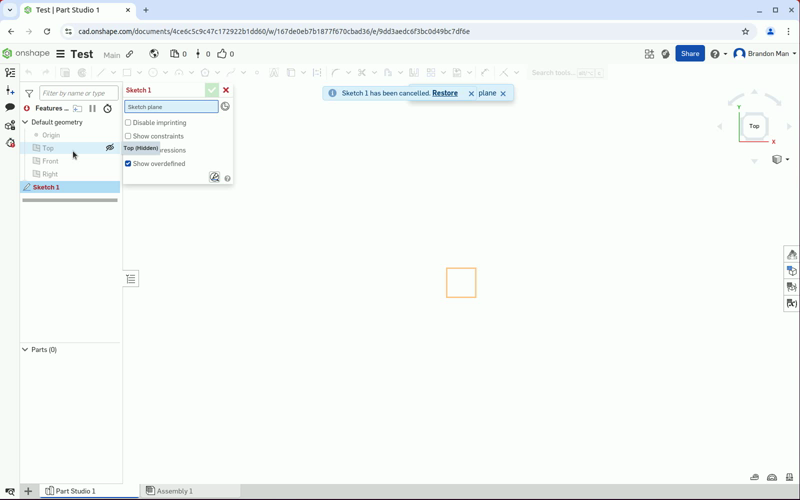
click(73, 150)
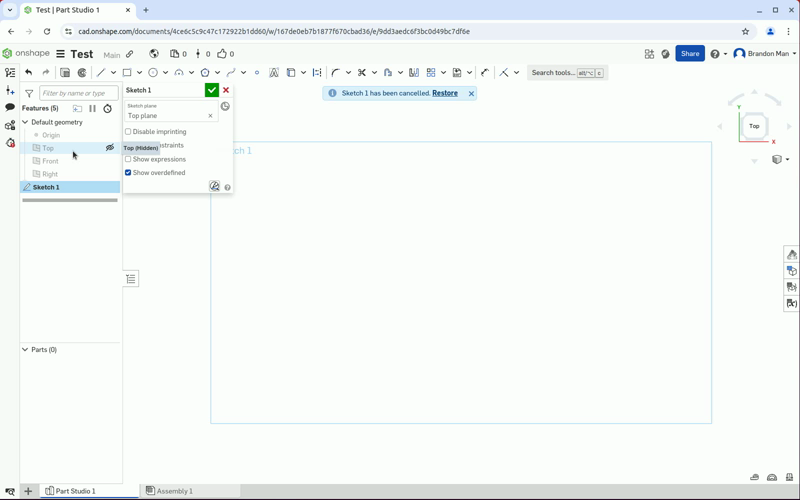
mouse_move(73, 352)
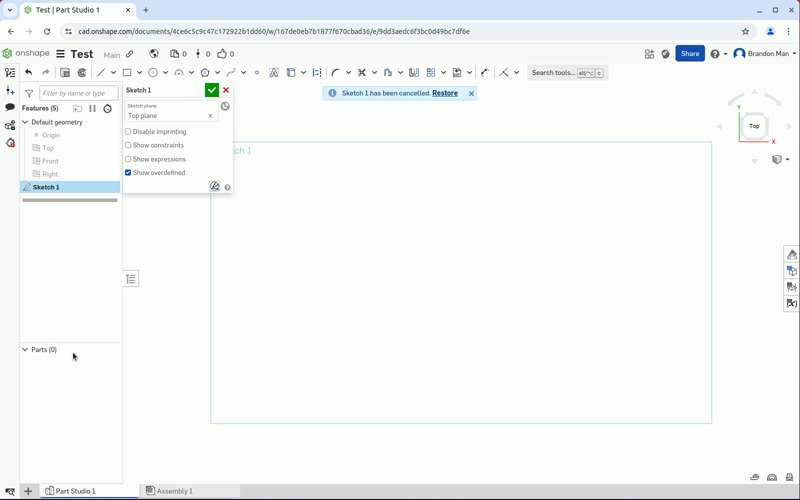
key(y)
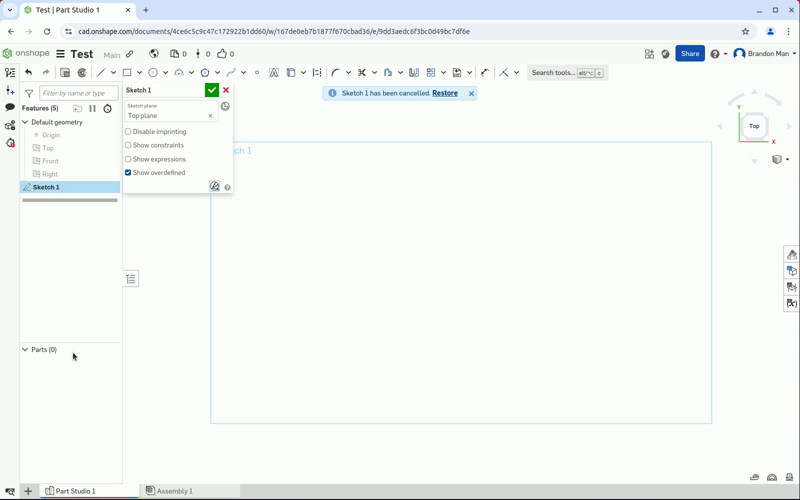
key(c)
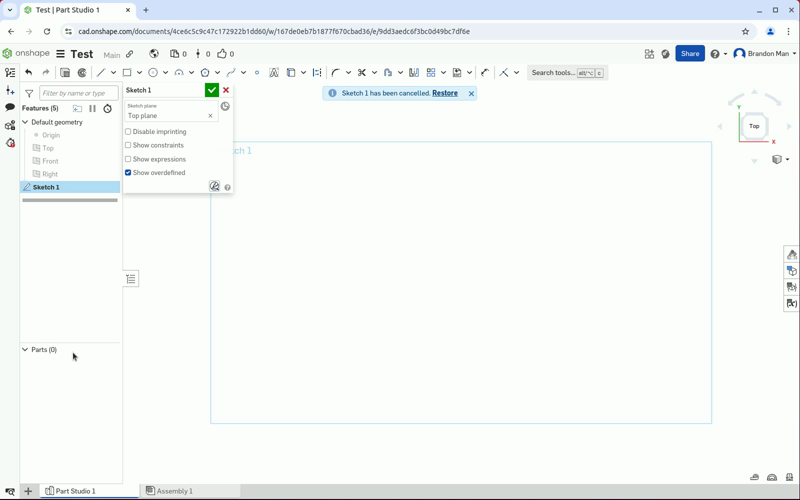
key_down(shift)
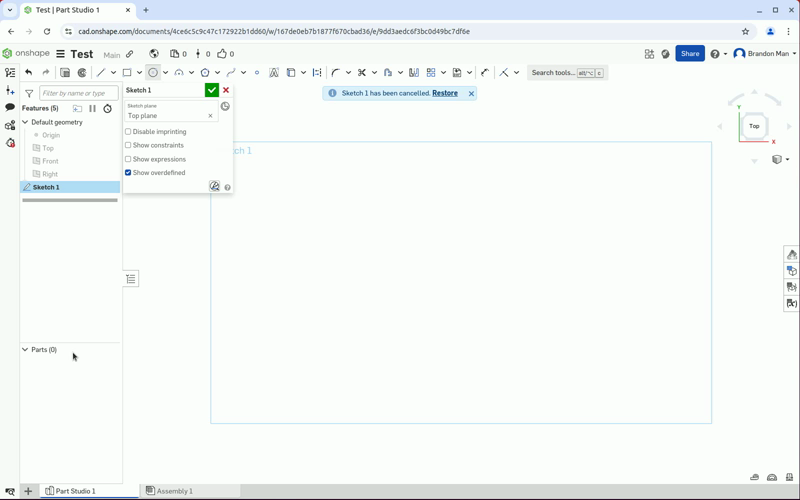
mouse_move(461, 282)
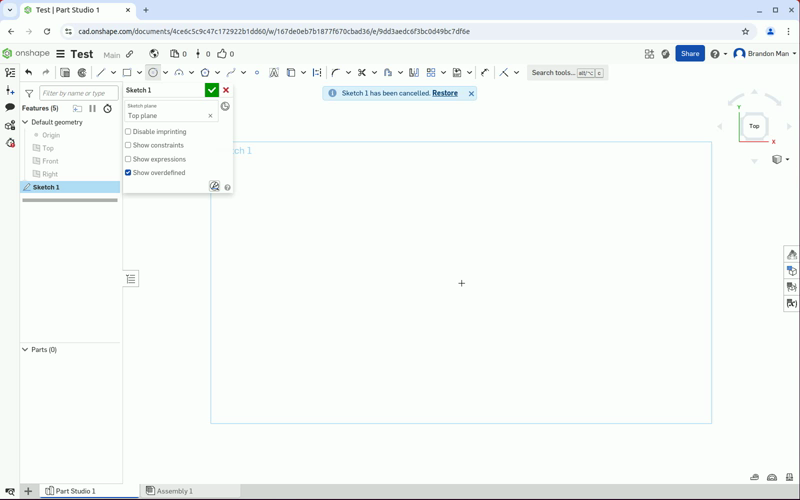
click(461, 282)
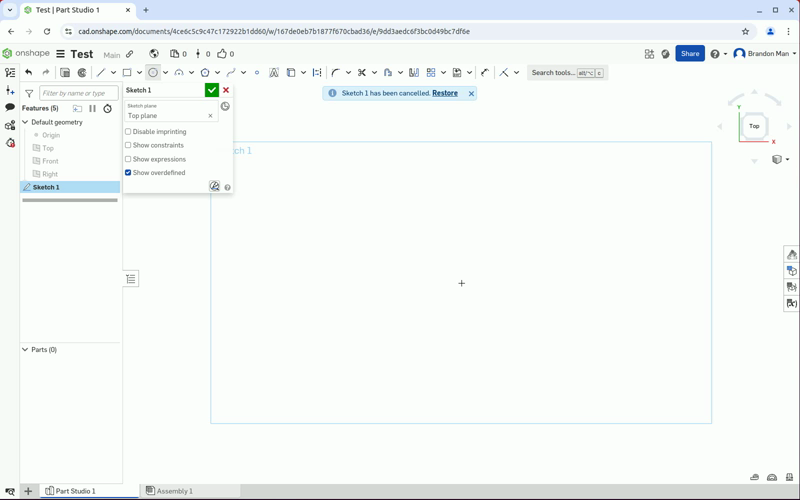
key_up(shift)
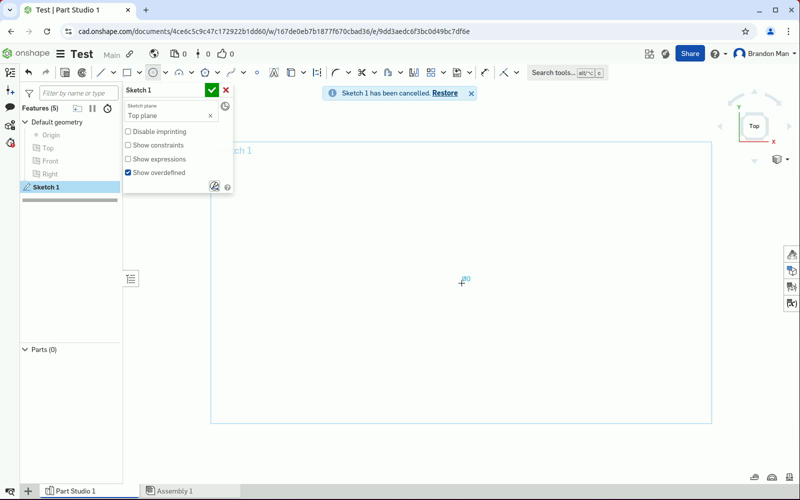
mouse_move(560, 282)
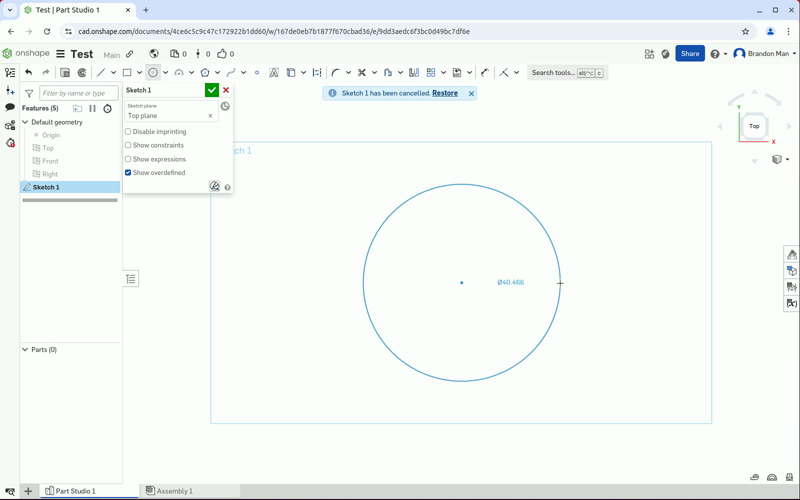
click(560, 282)
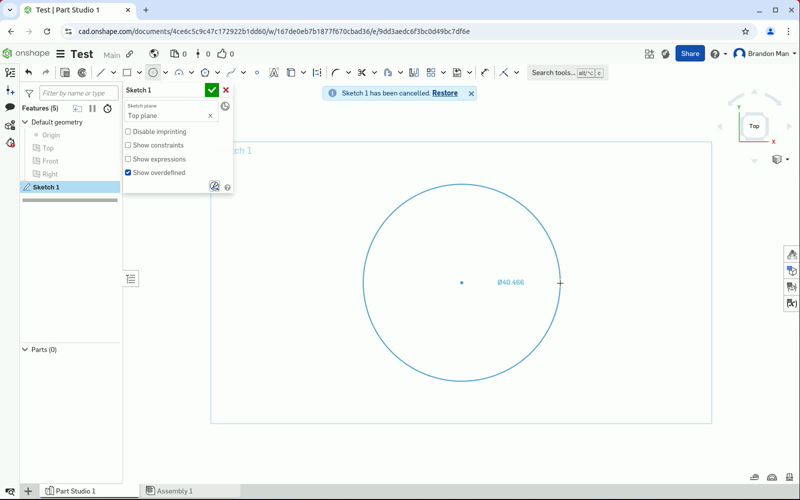
key(esc)
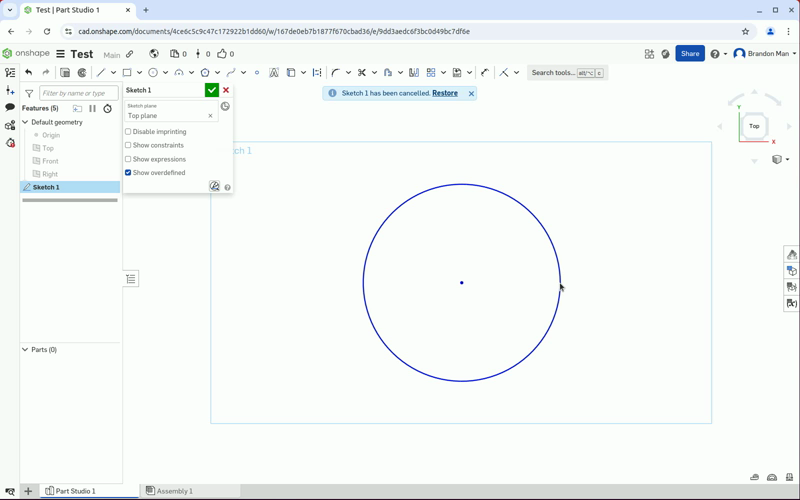
key(c)
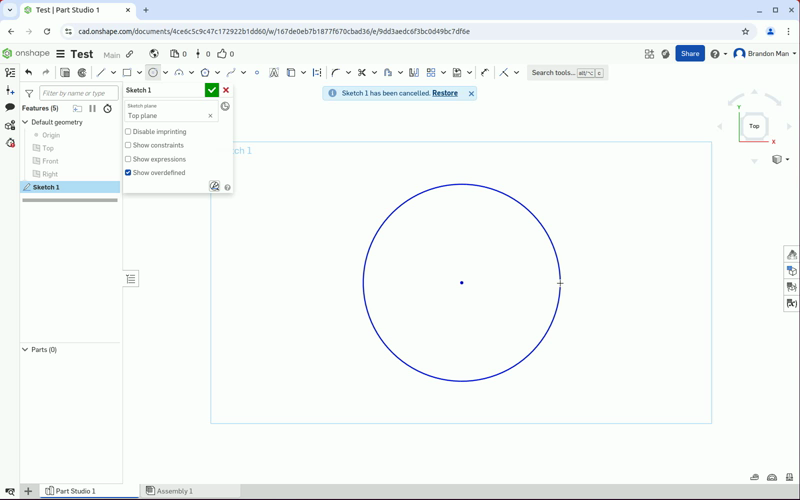
key_down(shift)
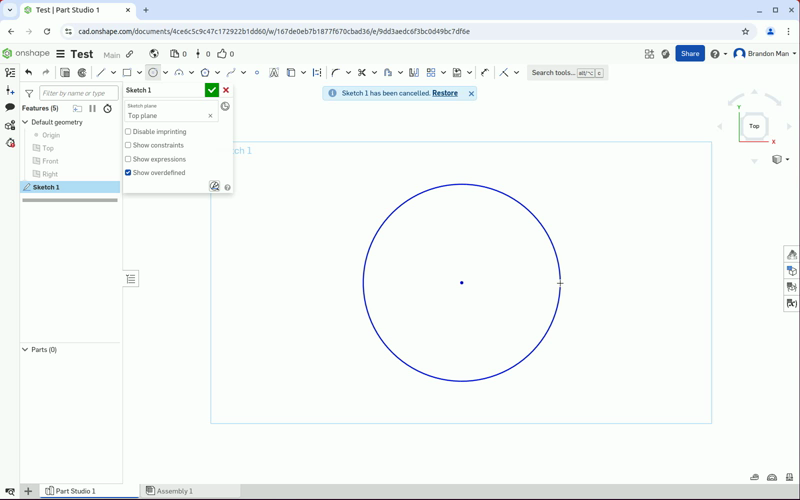
mouse_move(461, 282)
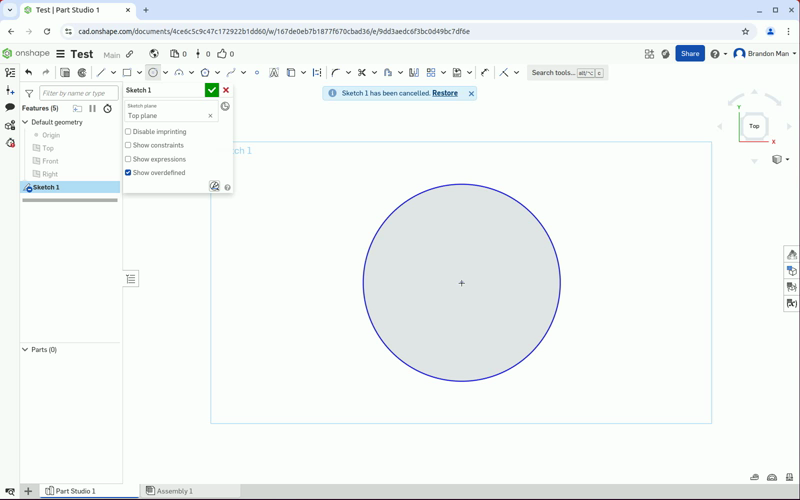
click(461, 282)
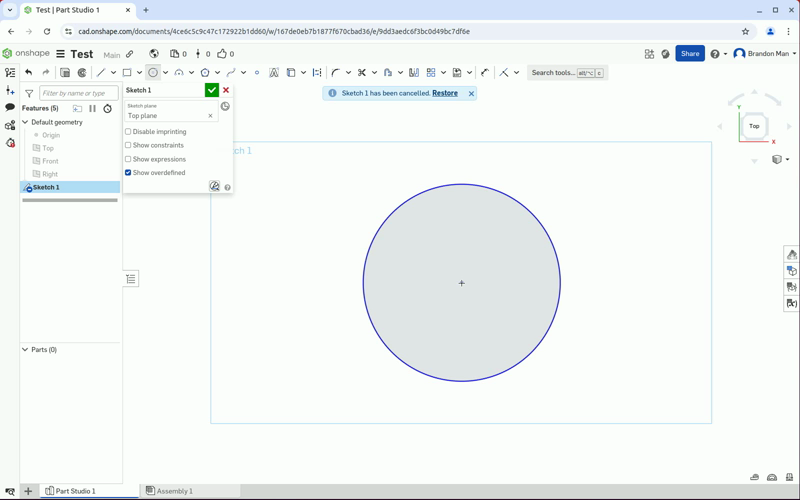
key_up(shift)
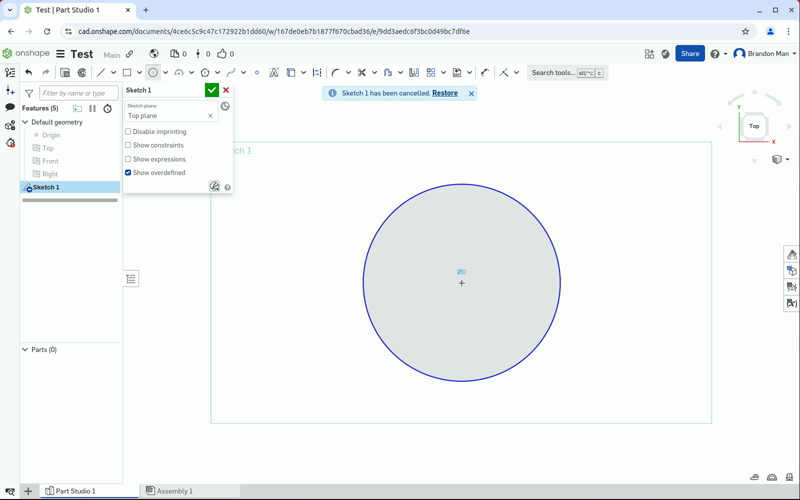
mouse_move(482, 282)
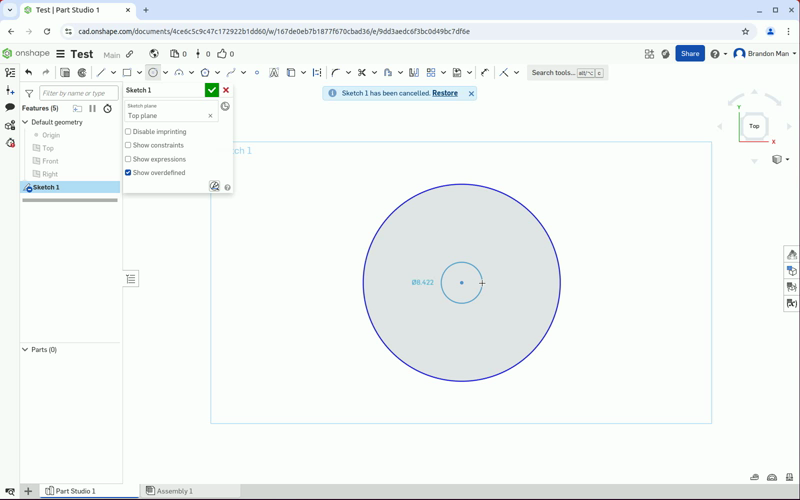
click(482, 282)
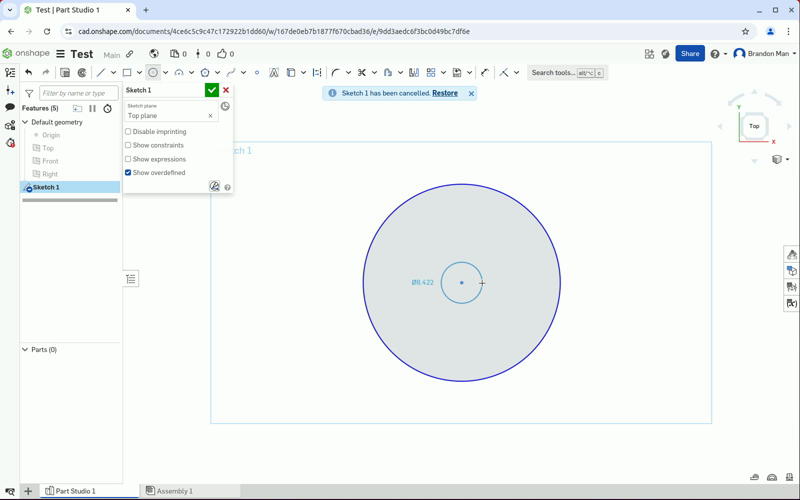
key(esc)
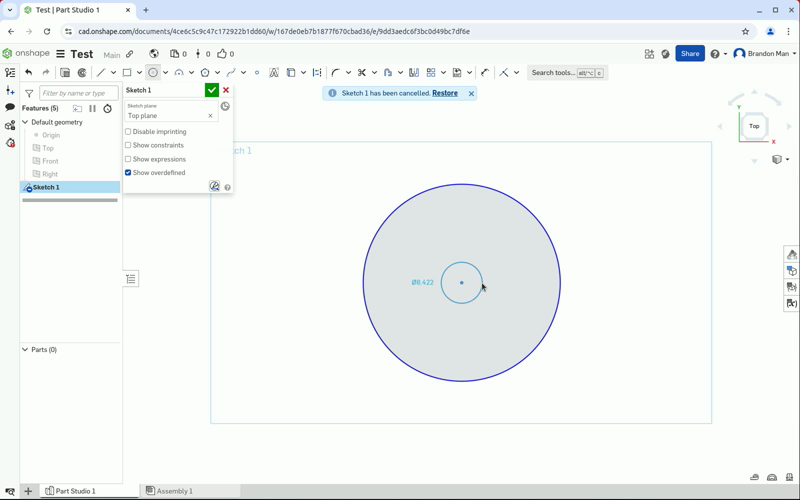
mouse_move(421, 336)
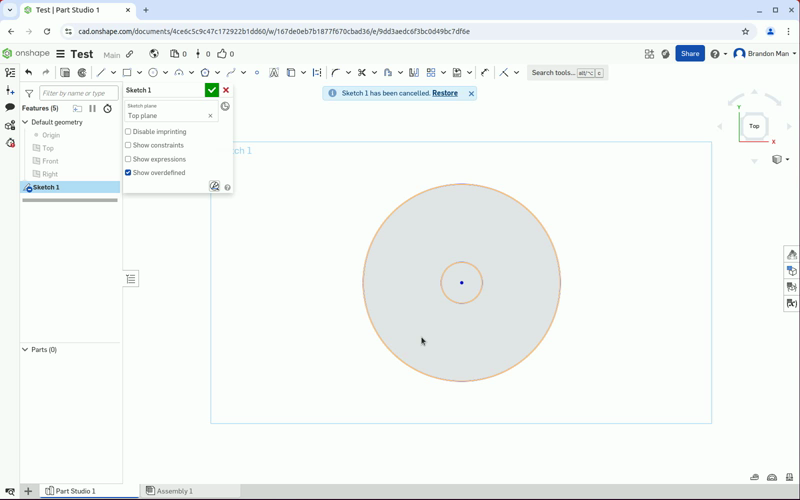
click(421, 336)
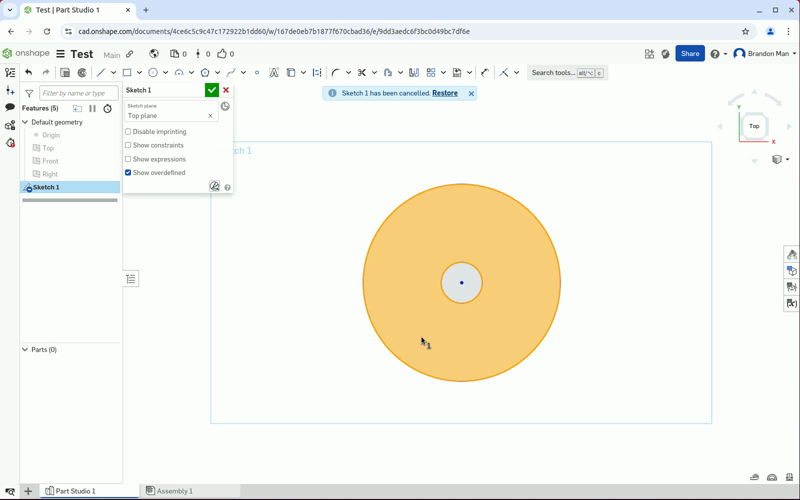
mouse_move(73, 352)
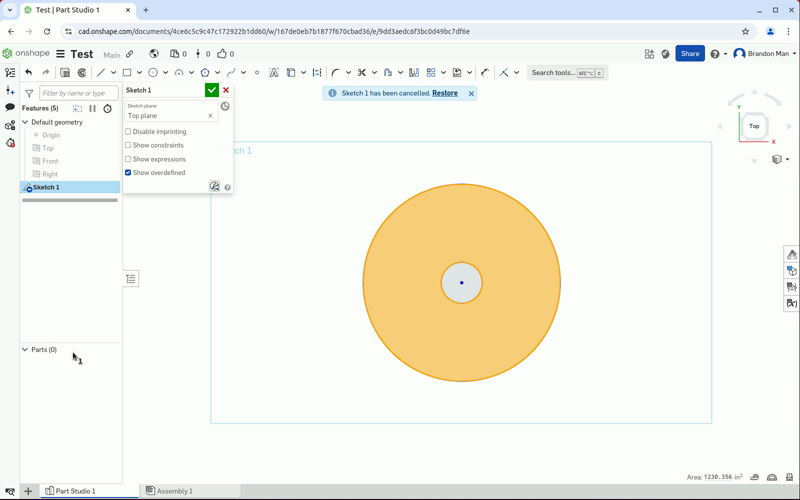
key(shift+y)
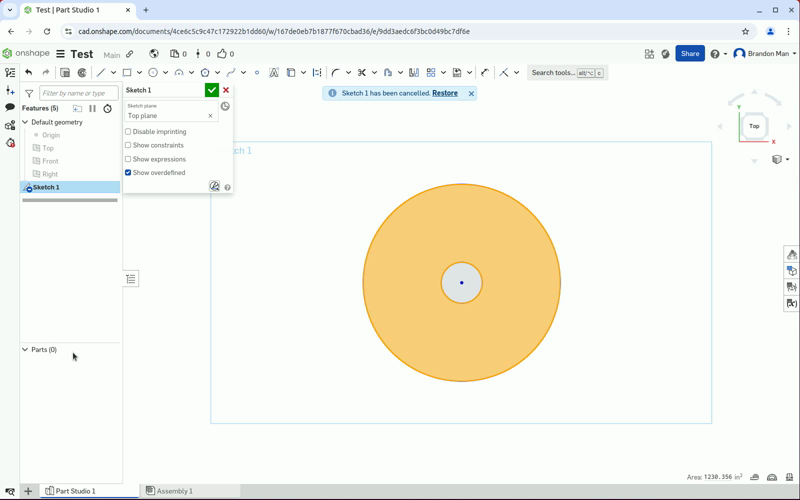
key(shift+e)
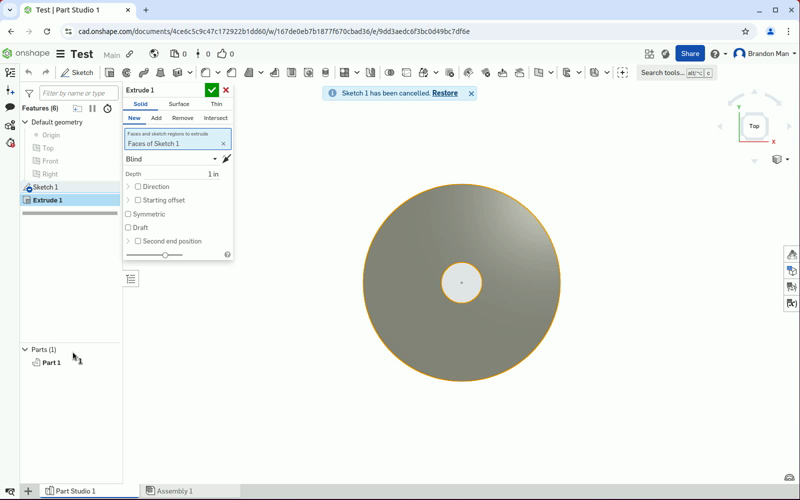
mouse_move(143, 106)
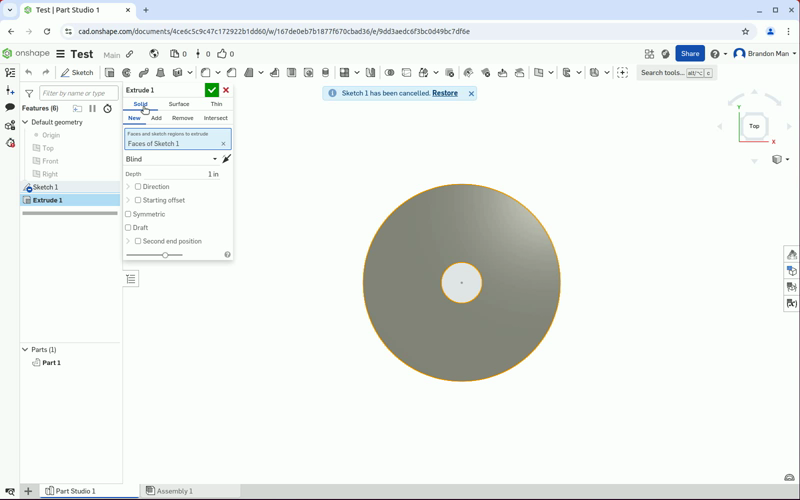
click(143, 106)
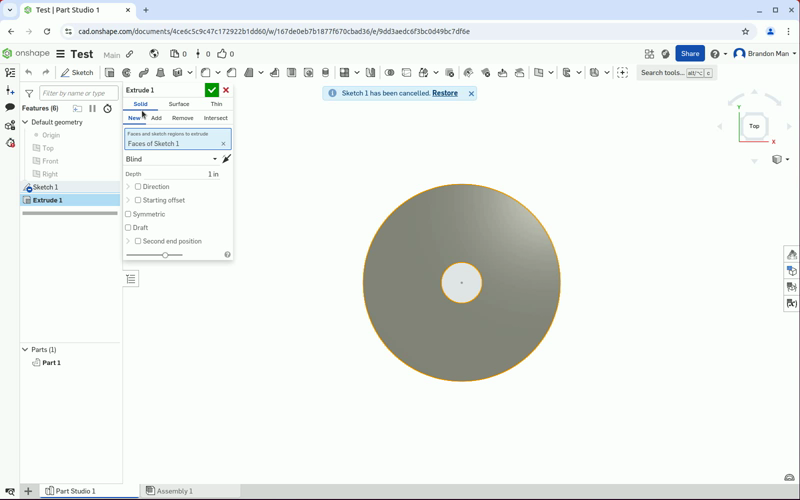
mouse_move(137, 120)
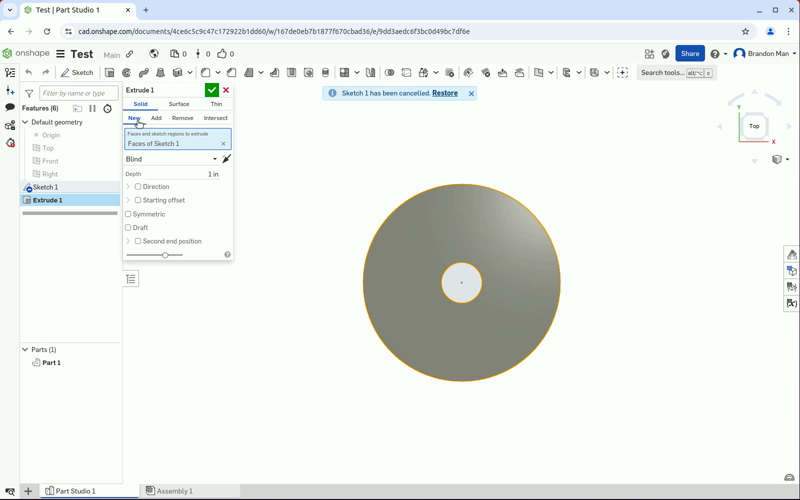
click(137, 120)
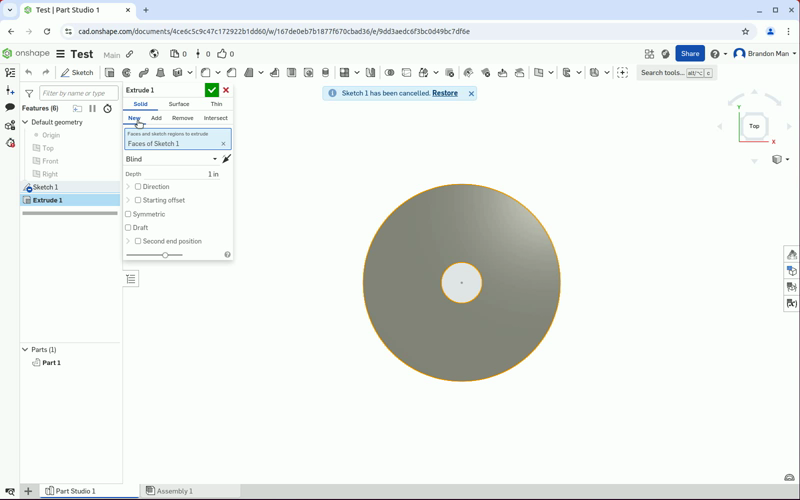
key(tab, 4)
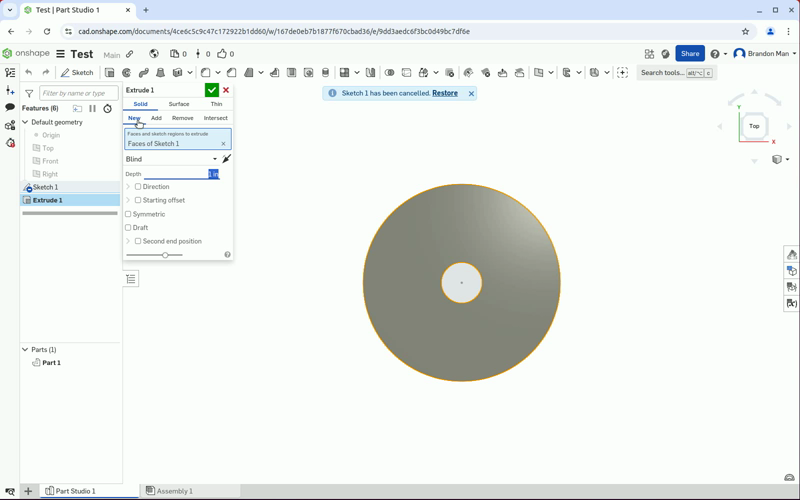
text(-3.129)
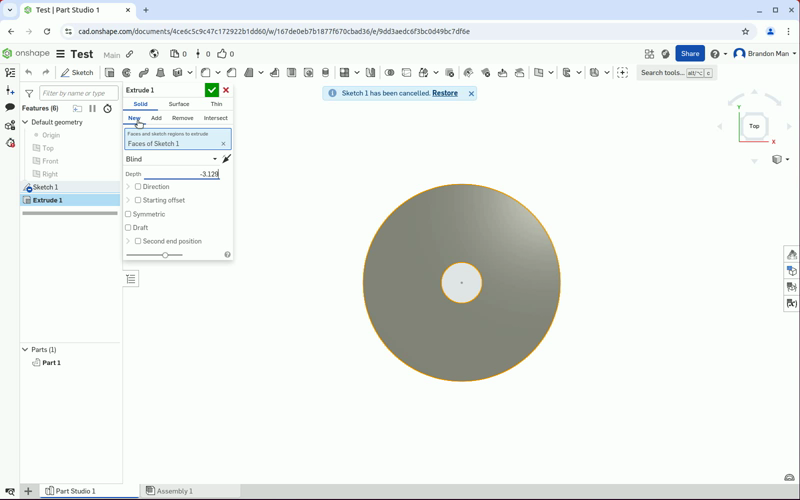
key(enter)
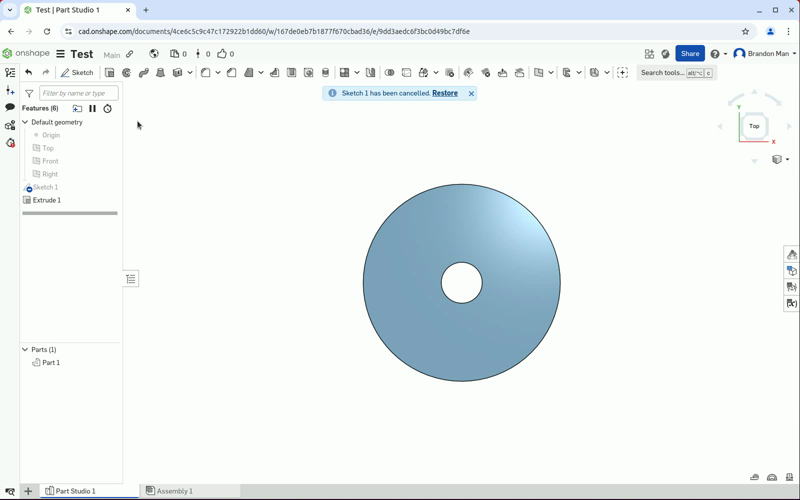
key(shift+h)
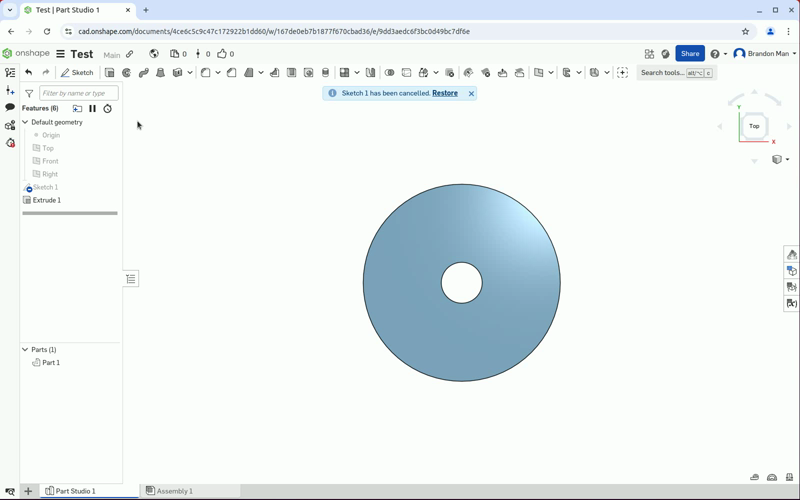
key(shift+h)
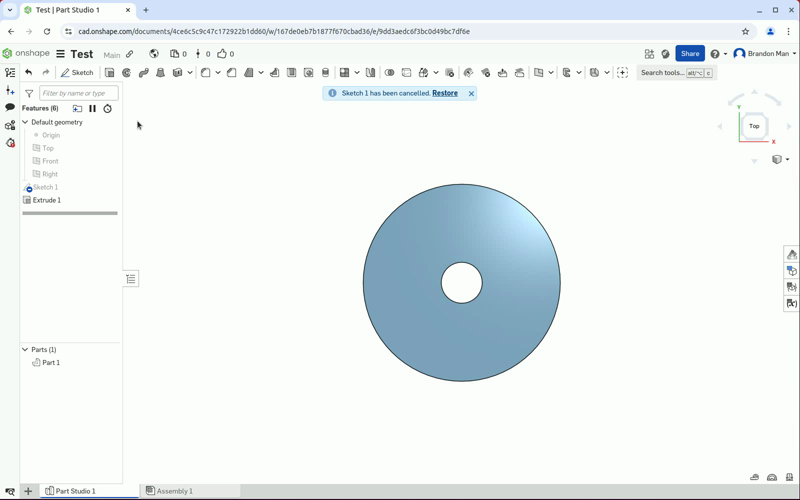
mouse_move(73, 189)
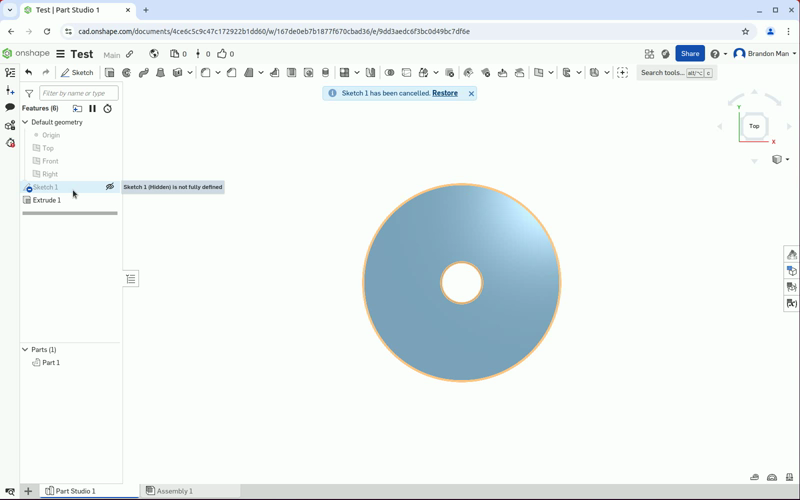
click(73, 189)
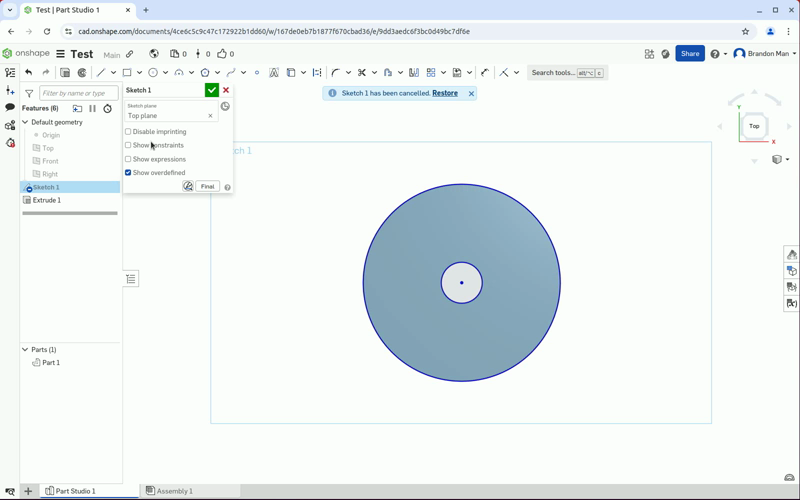
mouse_move(229, 92)
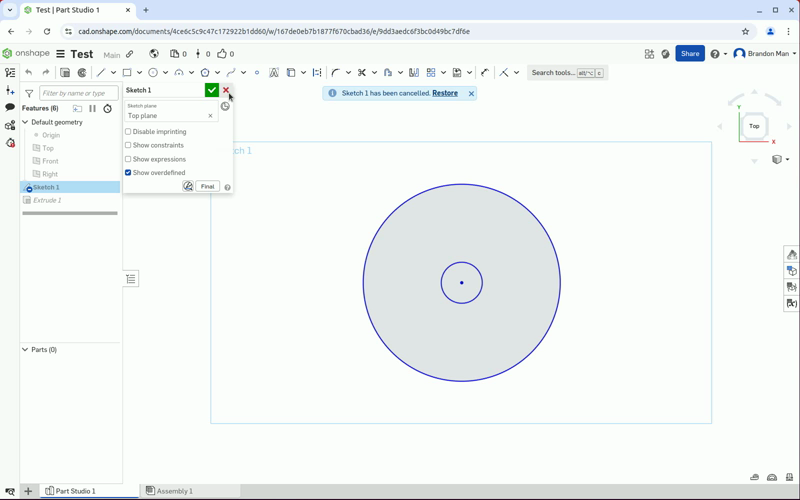
click(229, 92)
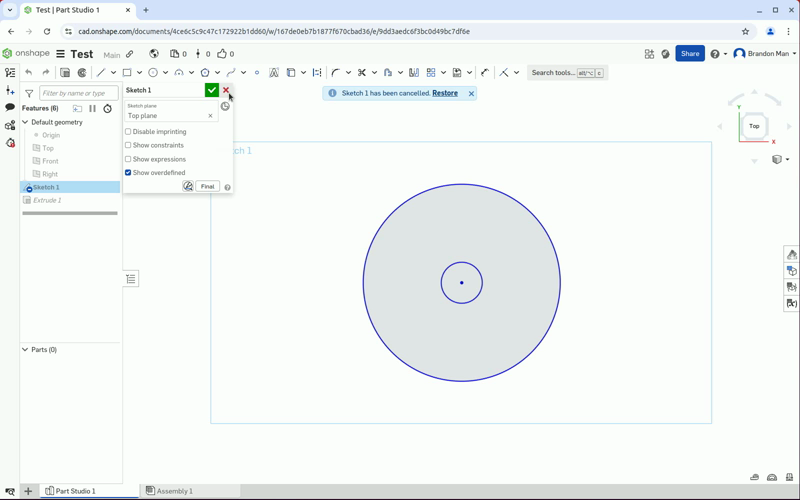
key(shift+s)
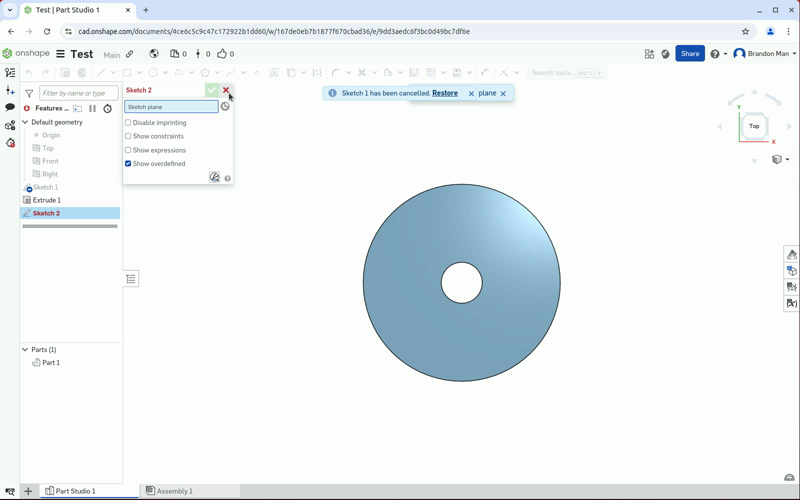
mouse_move(73, 150)
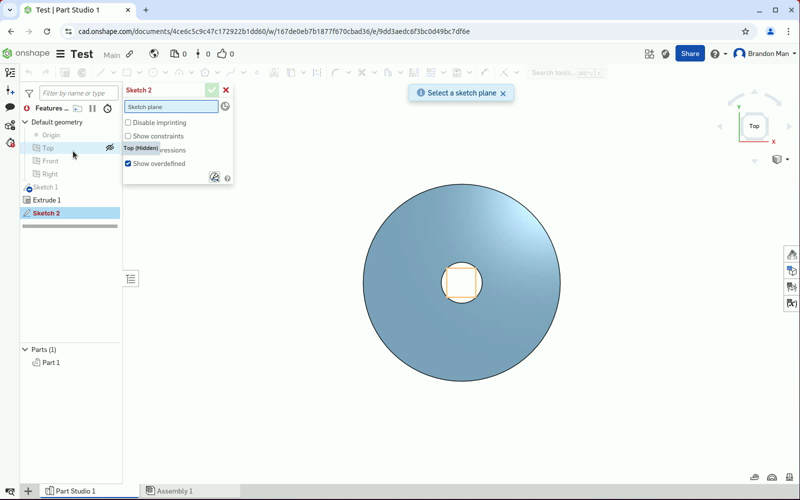
click(73, 150)
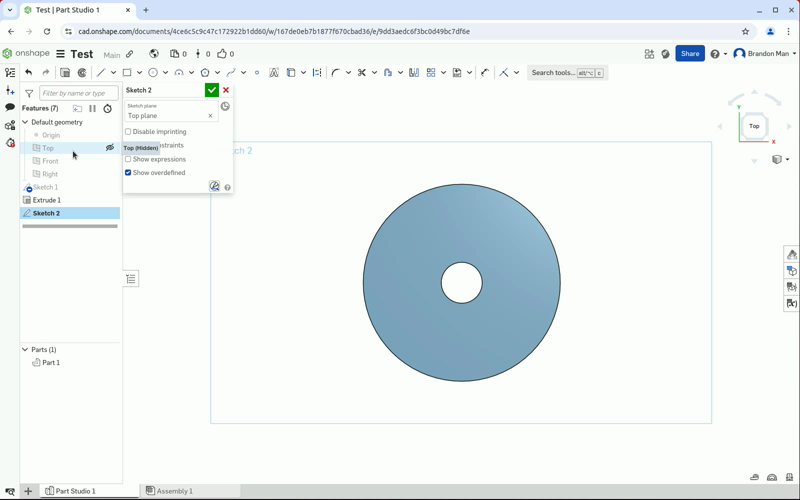
mouse_move(73, 352)
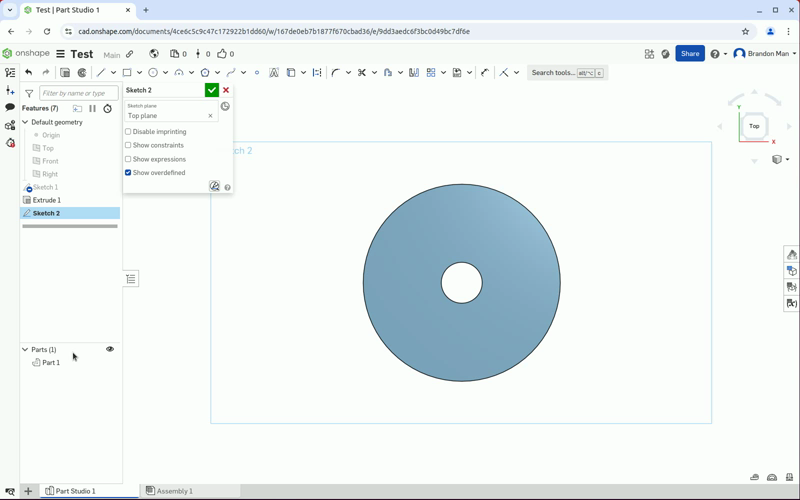
key(y)
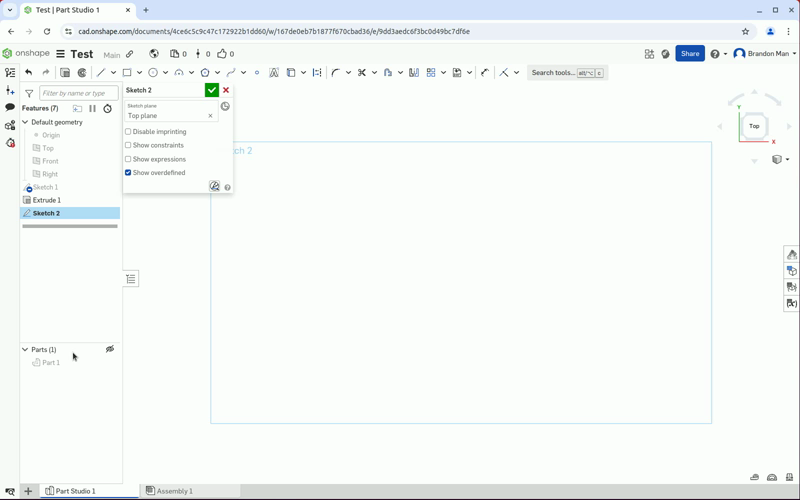
key(c)
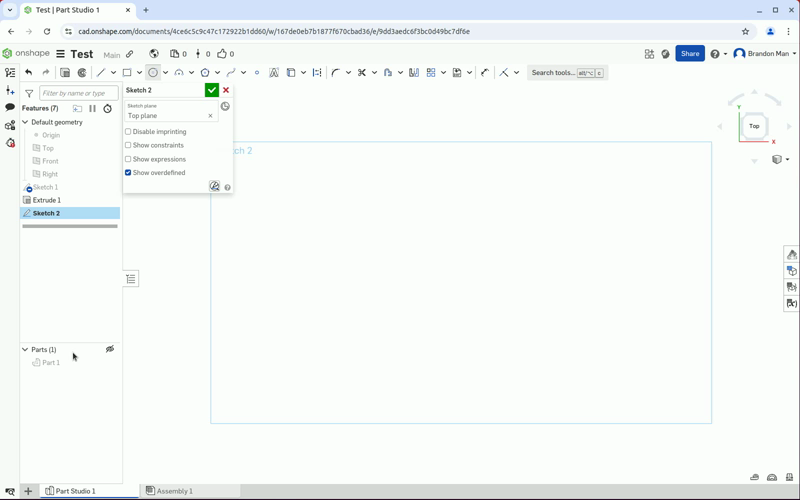
key_down(shift)
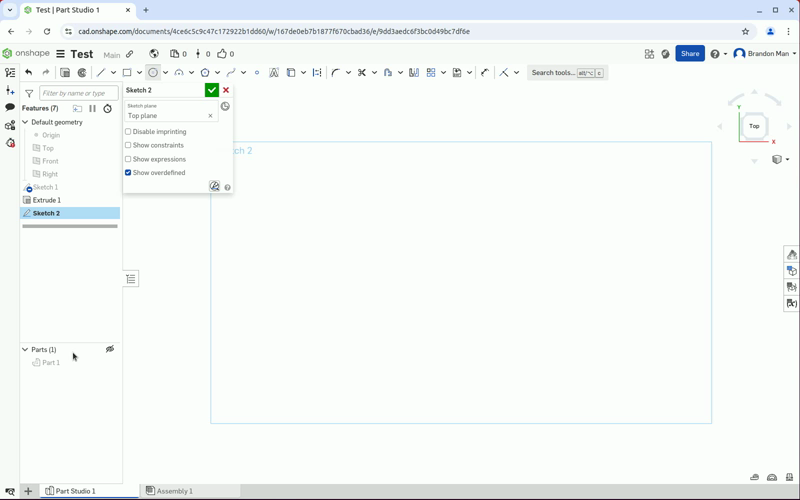
mouse_move(461, 282)
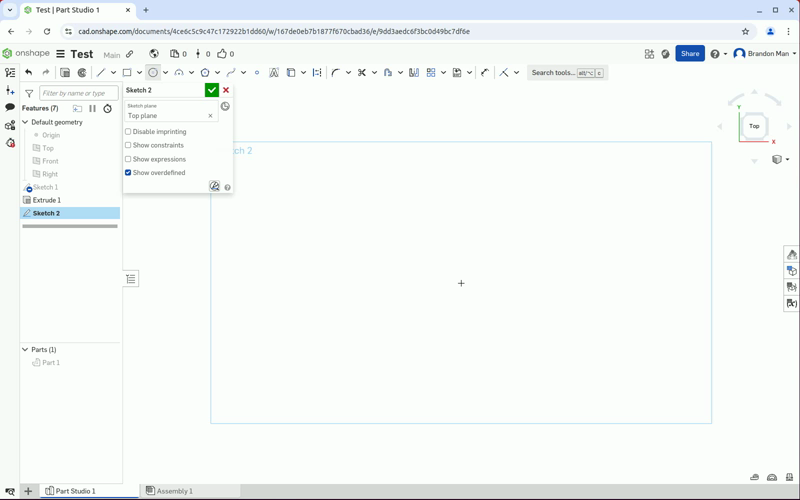
click(461, 282)
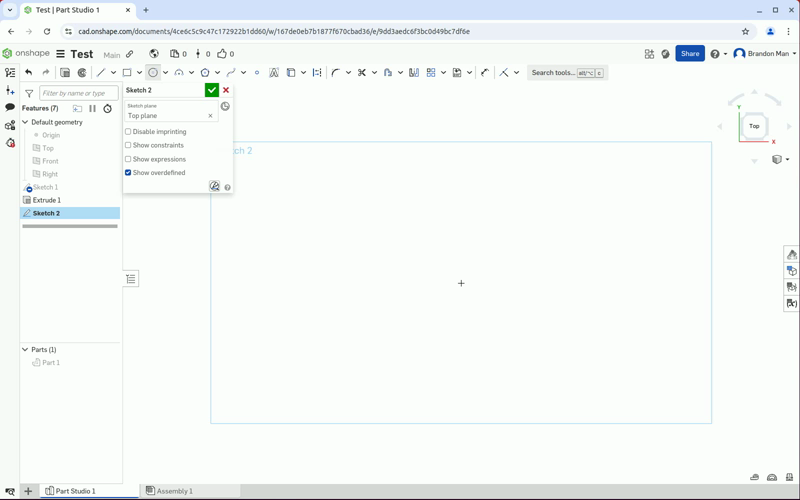
key_up(shift)
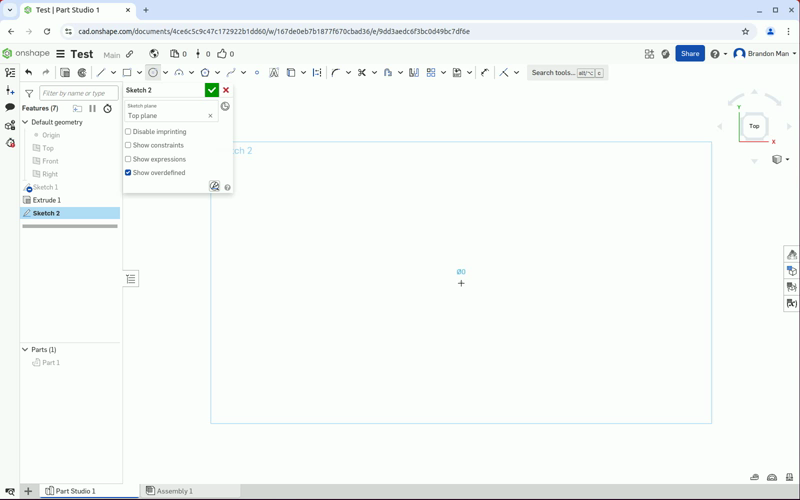
mouse_move(574, 282)
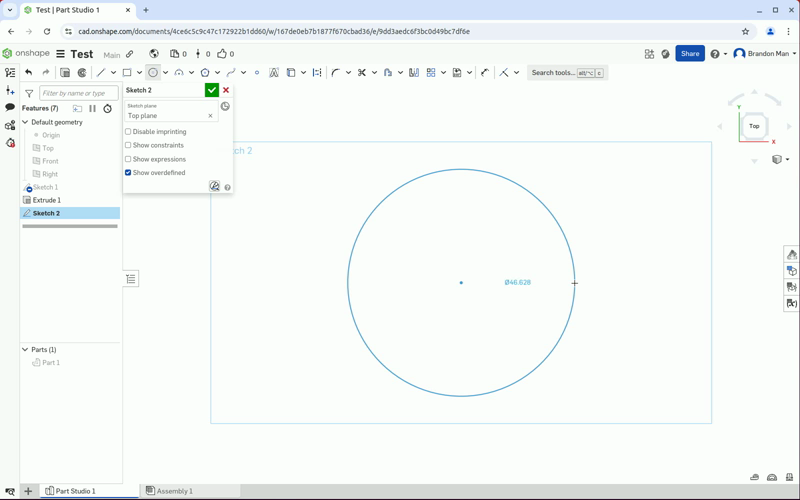
click(574, 282)
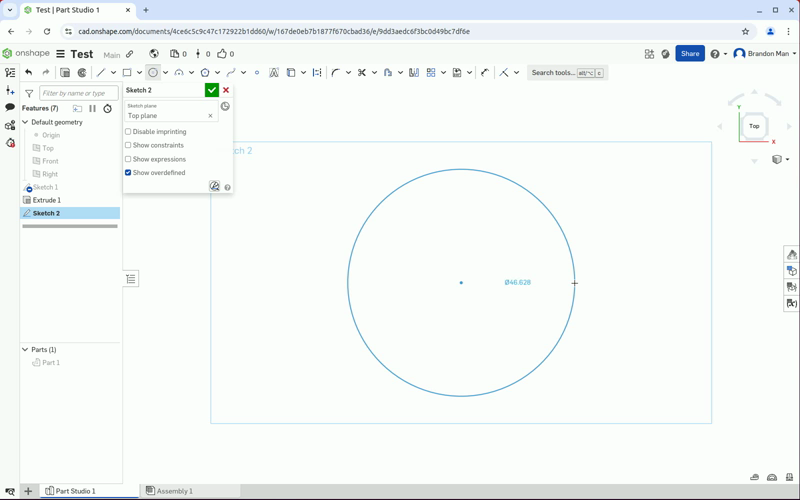
key(esc)
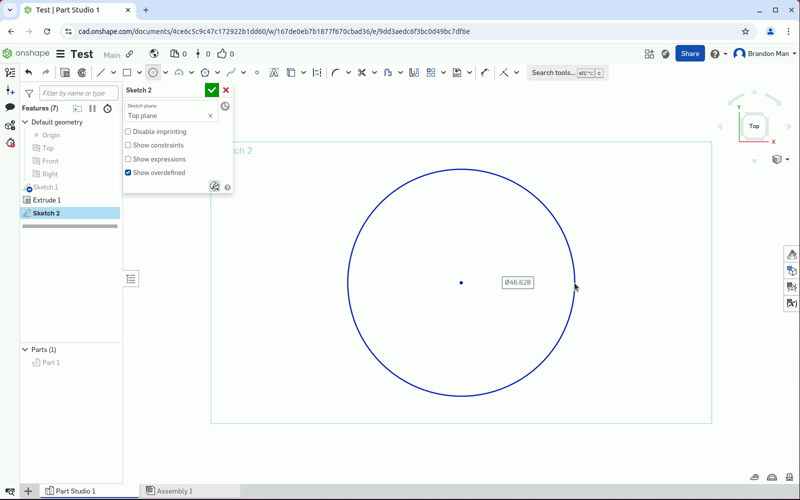
key(c)
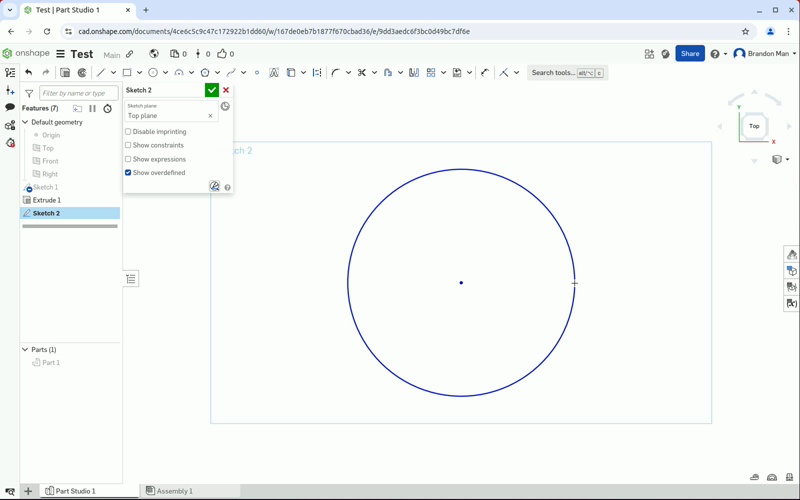
key_down(shift)
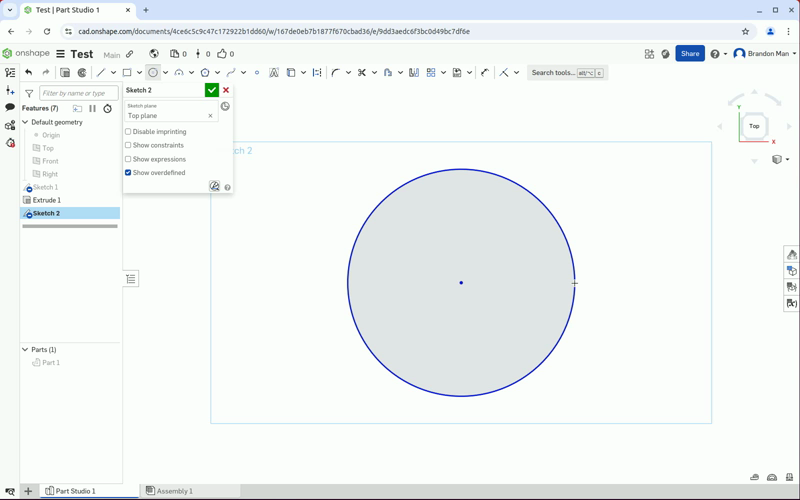
mouse_move(461, 282)
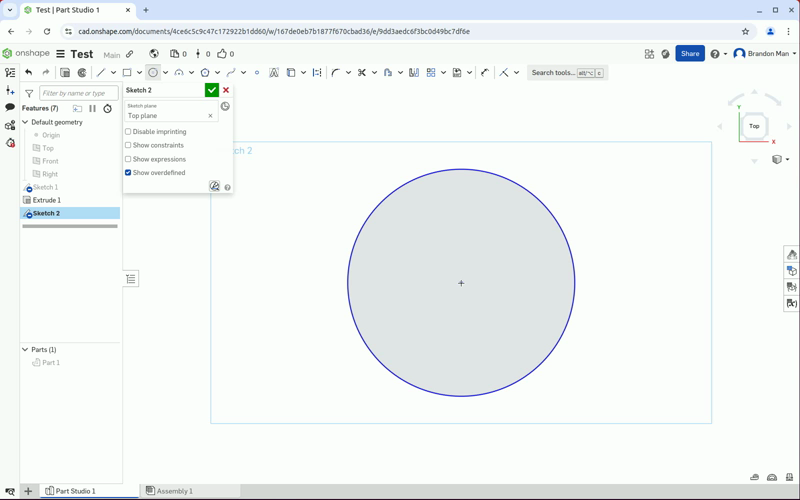
click(461, 282)
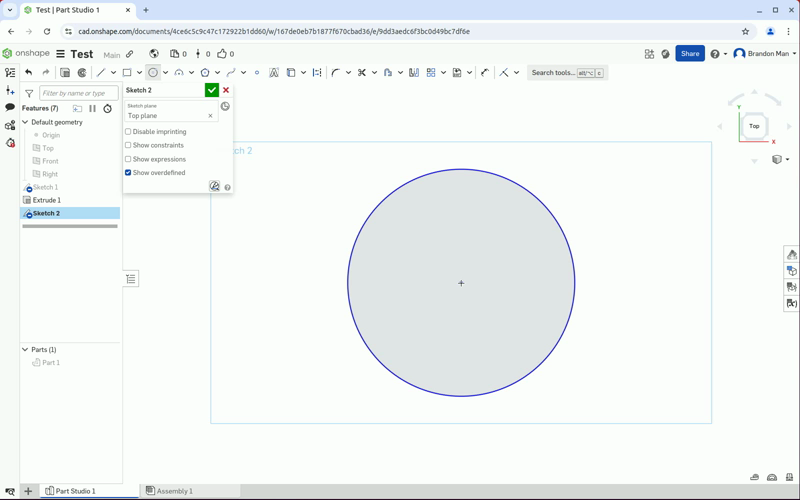
key_up(shift)
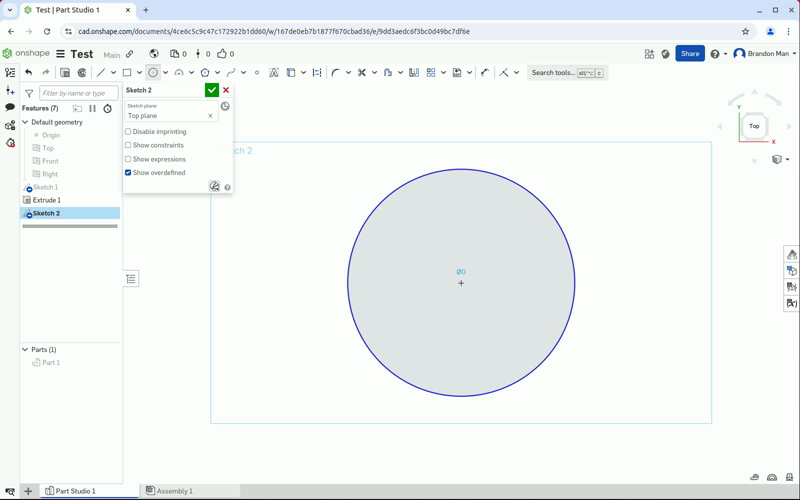
mouse_move(558, 282)
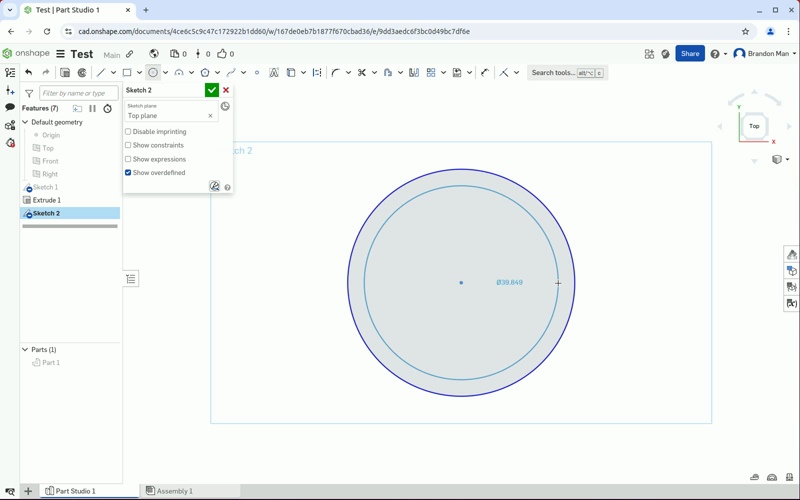
click(558, 282)
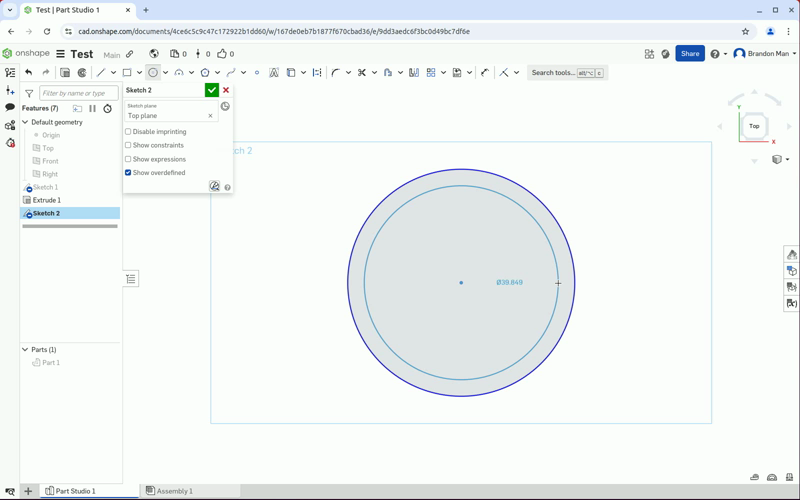
key(esc)
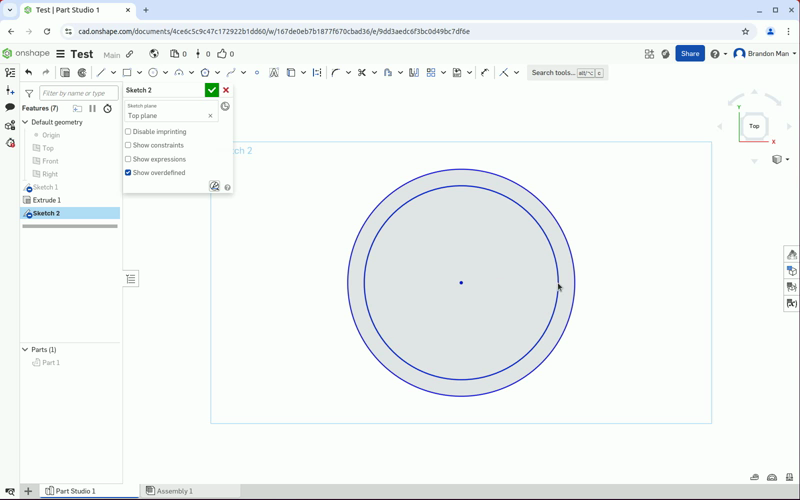
mouse_move(565, 302)
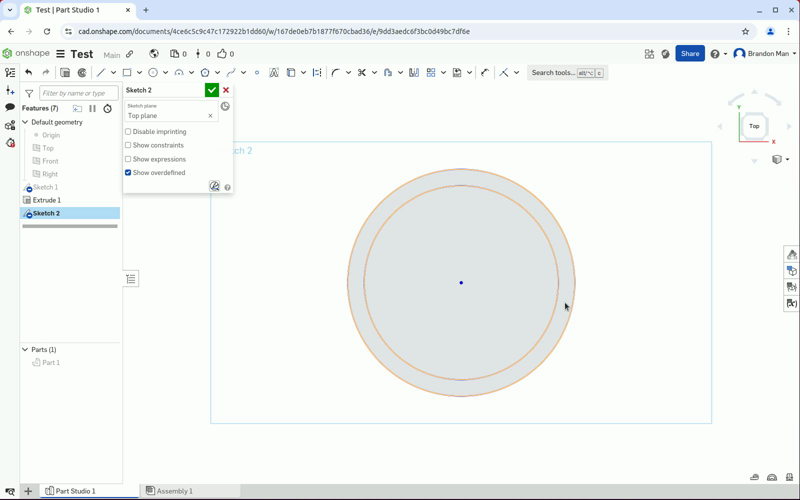
click(565, 302)
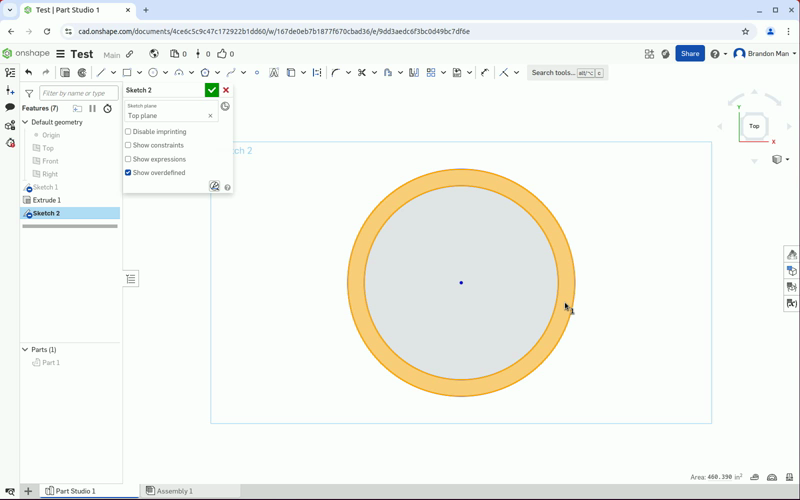
mouse_move(73, 352)
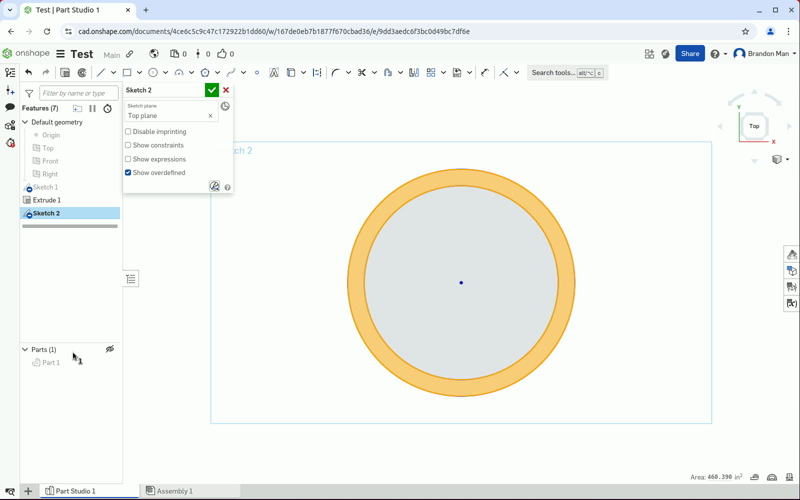
key(shift+y)
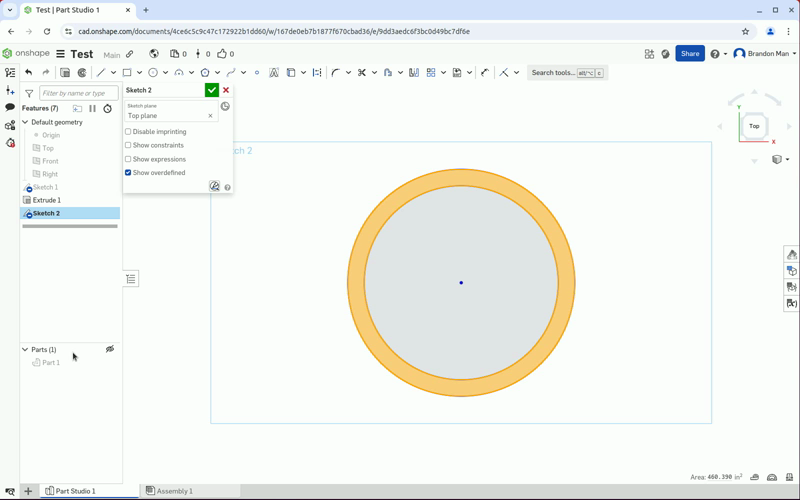
key(shift+e)
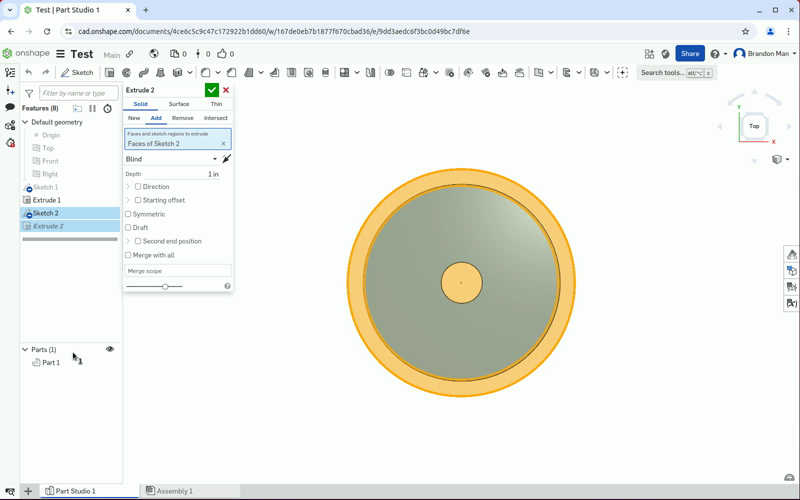
mouse_move(143, 106)
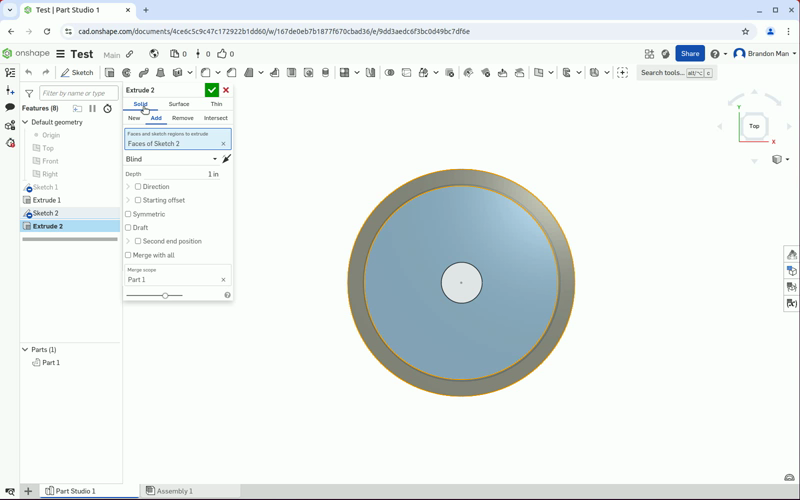
click(143, 106)
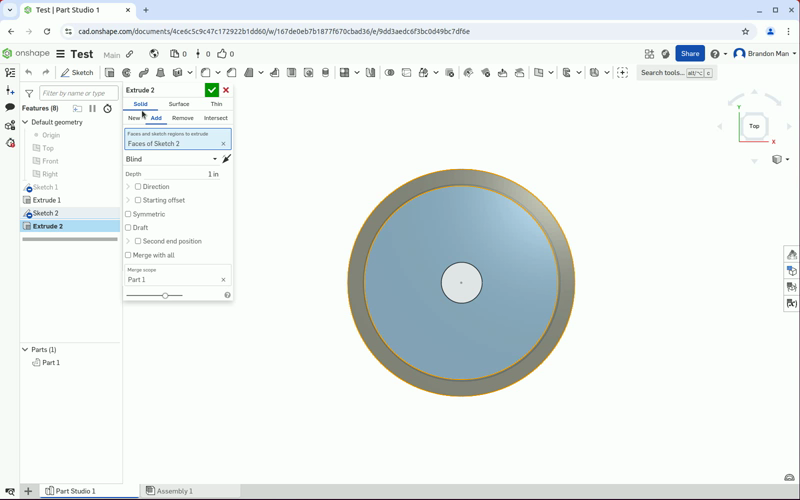
mouse_move(137, 120)
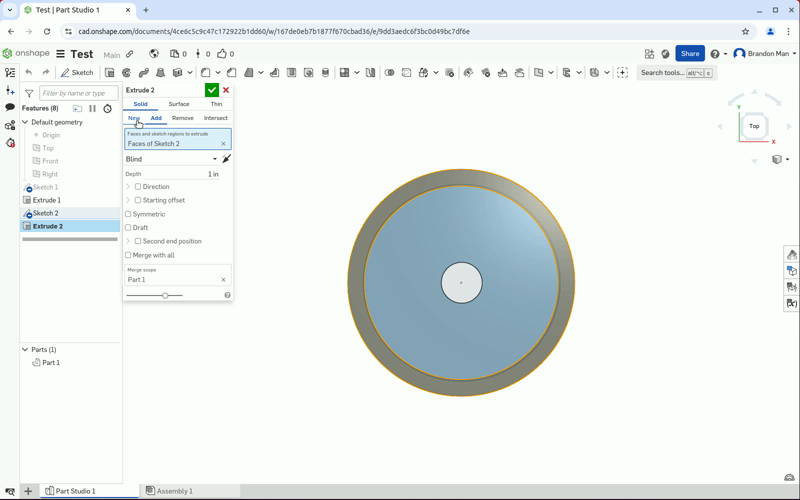
click(137, 120)
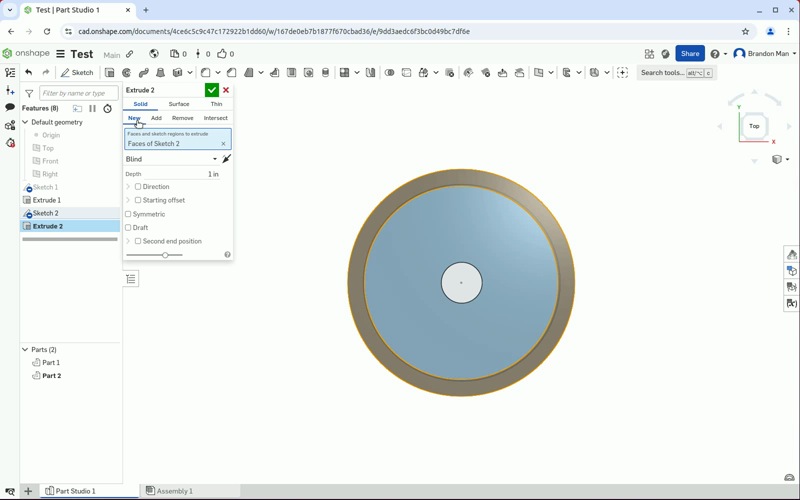
key(tab, 4)
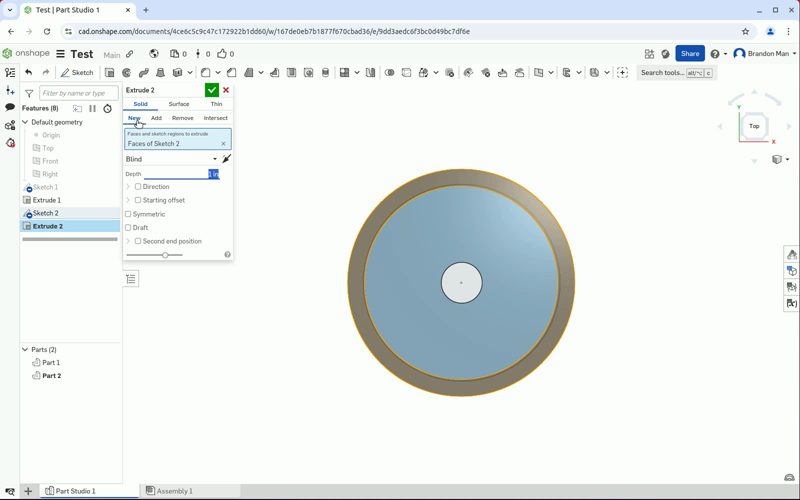
text(-7.943)
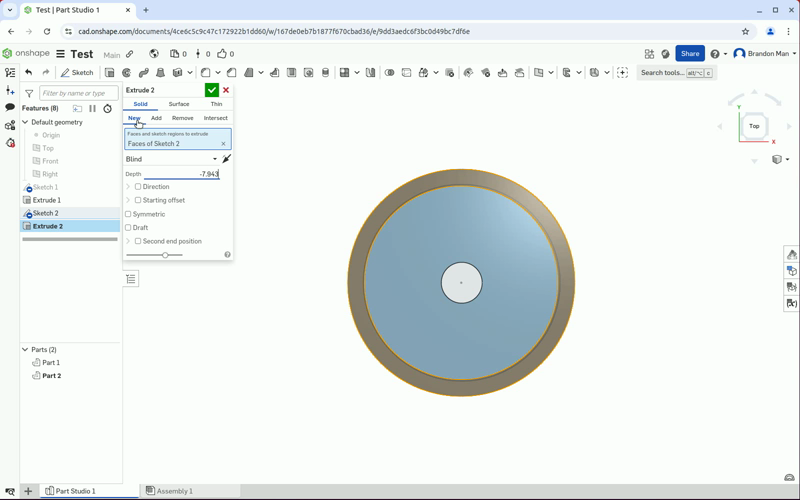
key(enter)
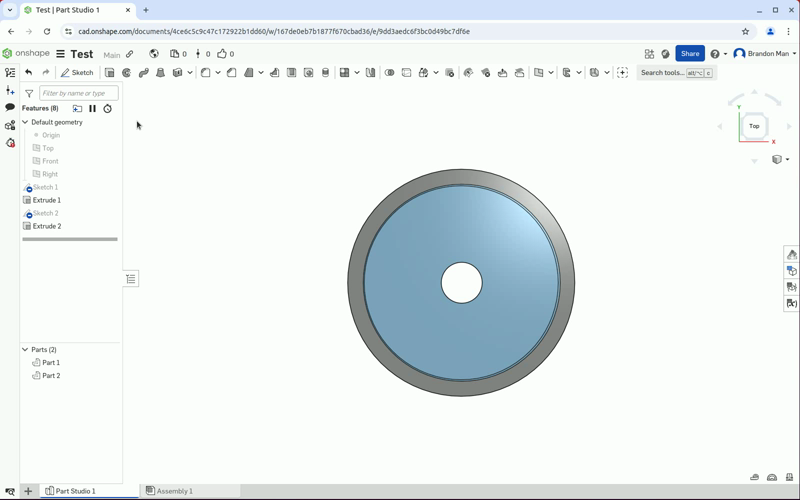
key(shift+h)
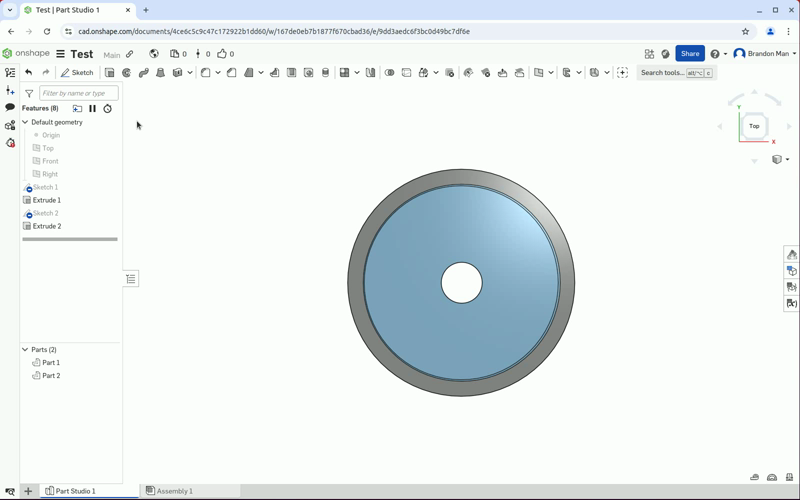
key(shift+h)
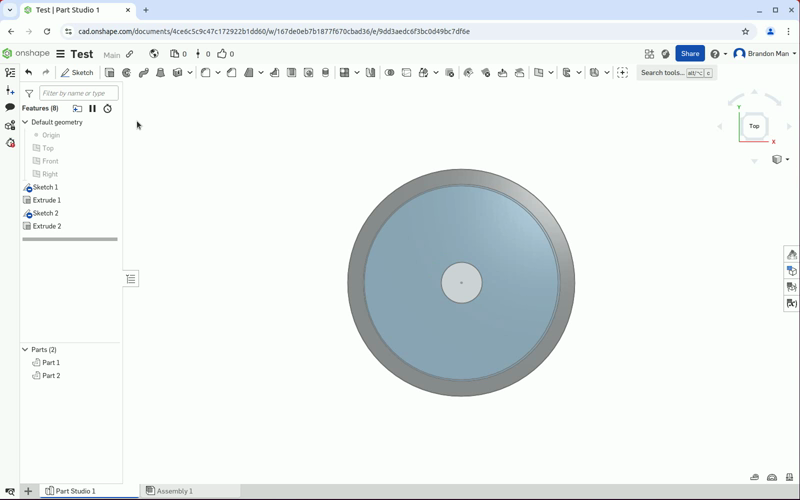
key(shift+7)
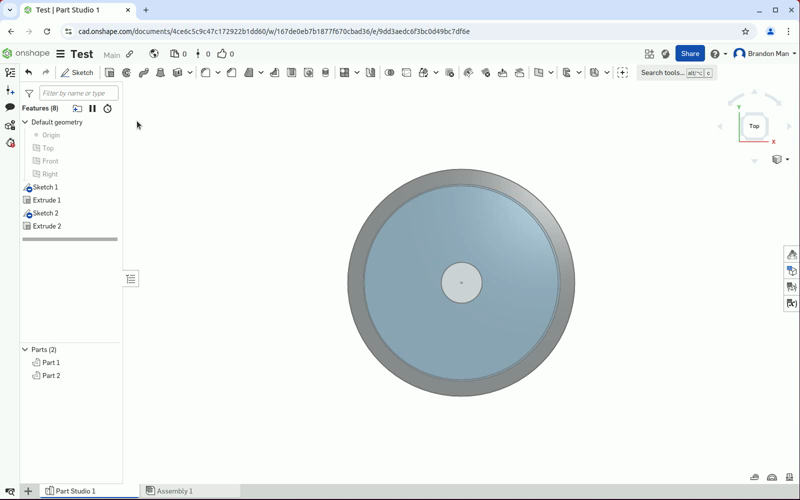
key(up, 3)
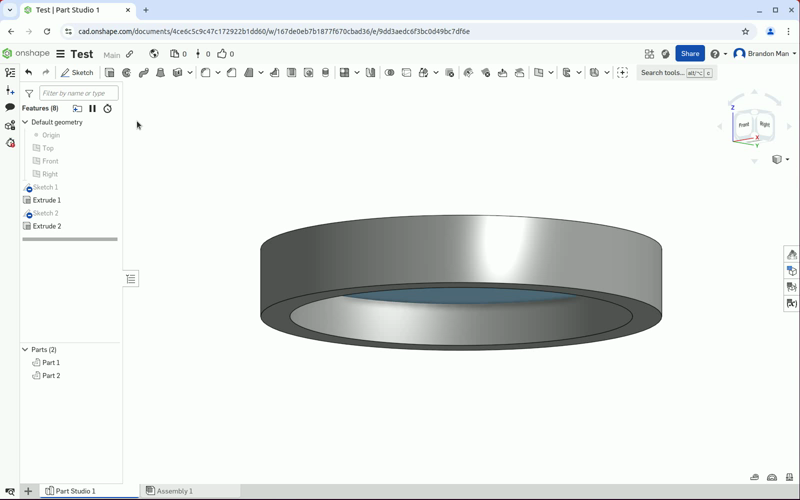
key(left, 3)
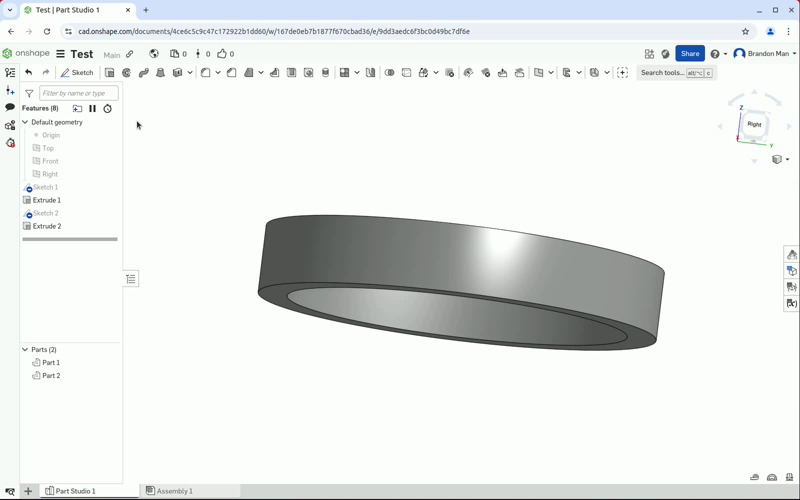
key(right, 3)
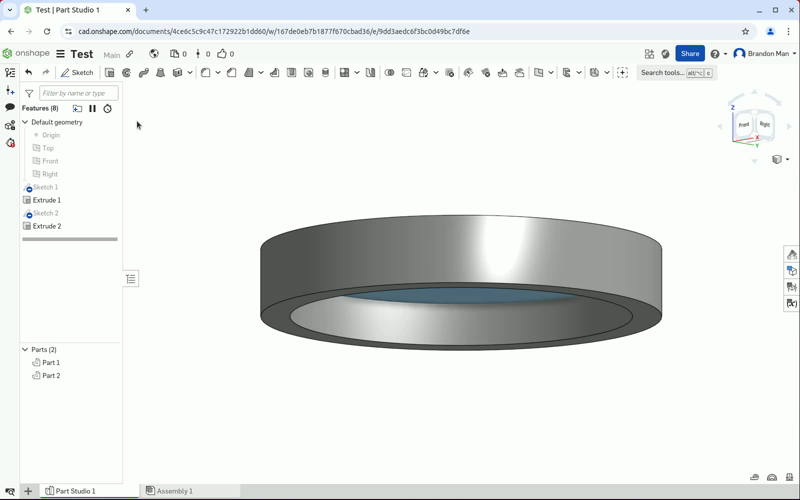
key(down, 3)
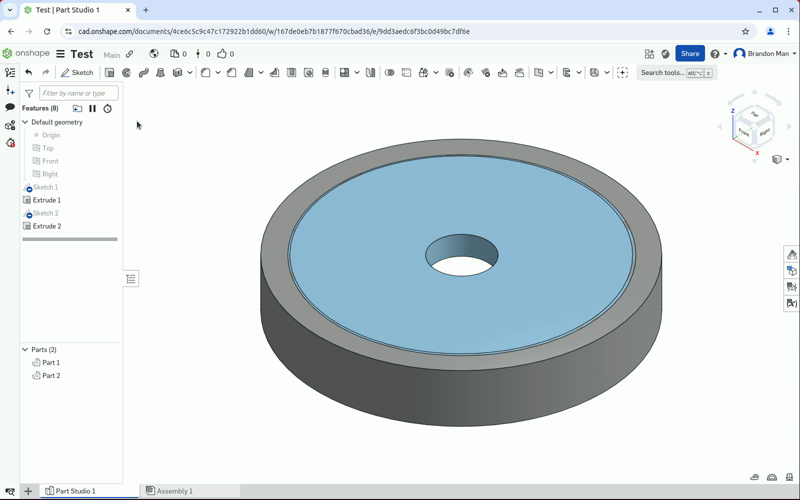
mouse_move(73, 189)
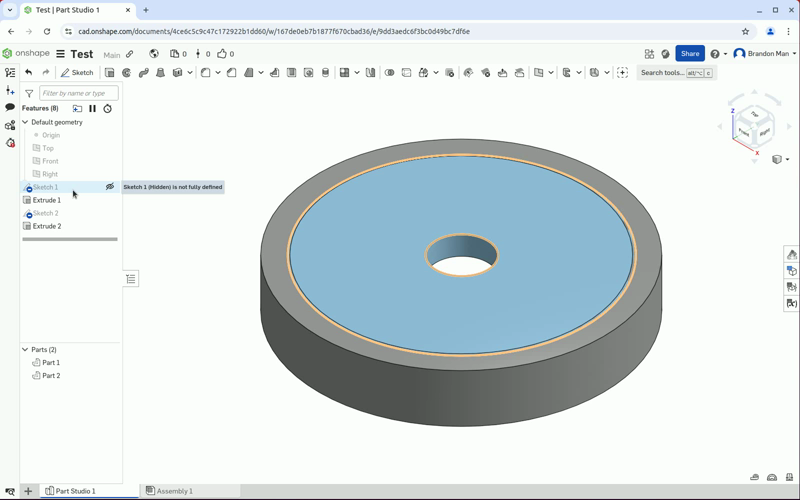
click(73, 189)